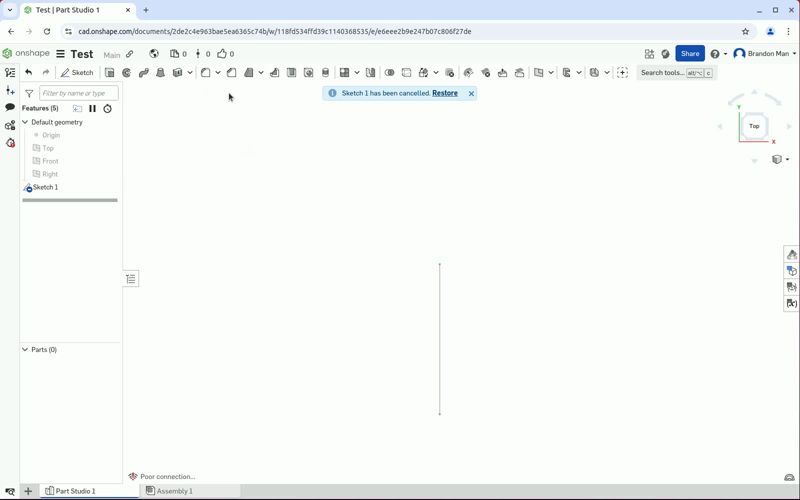
key(shift+h)
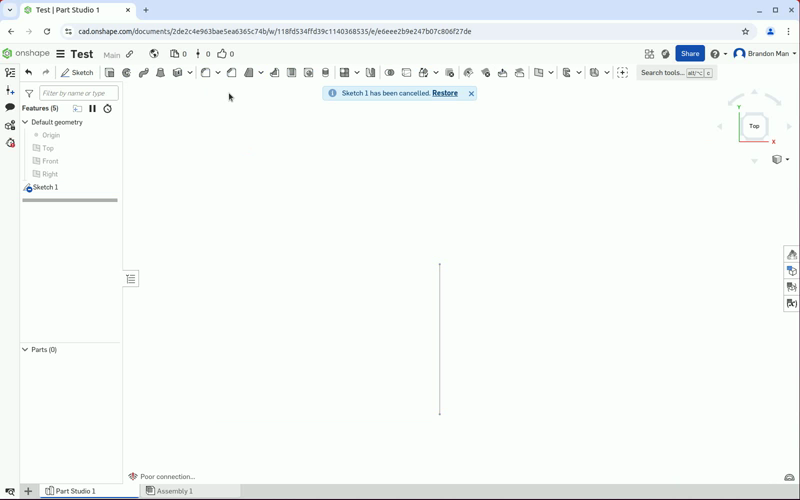
key(shift+s)
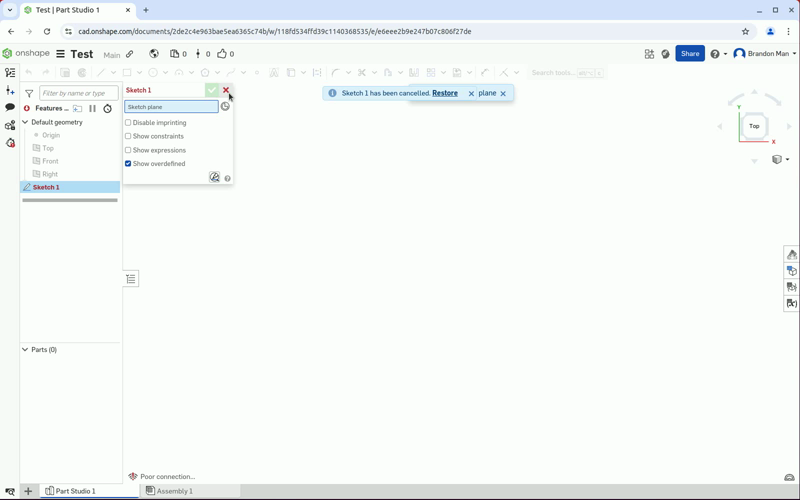
mouse_move(73, 150)
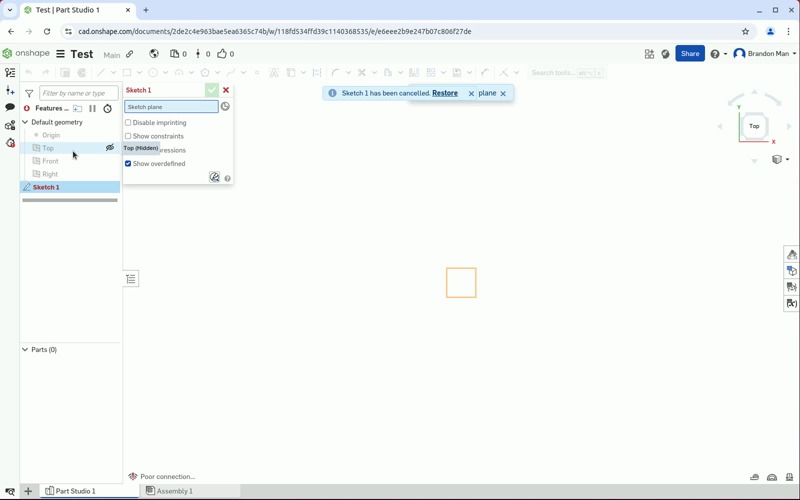
click(73, 150)
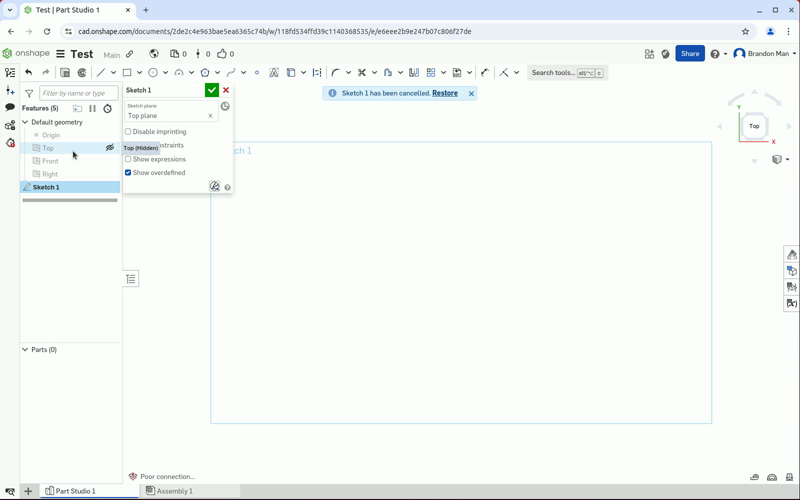
mouse_move(73, 352)
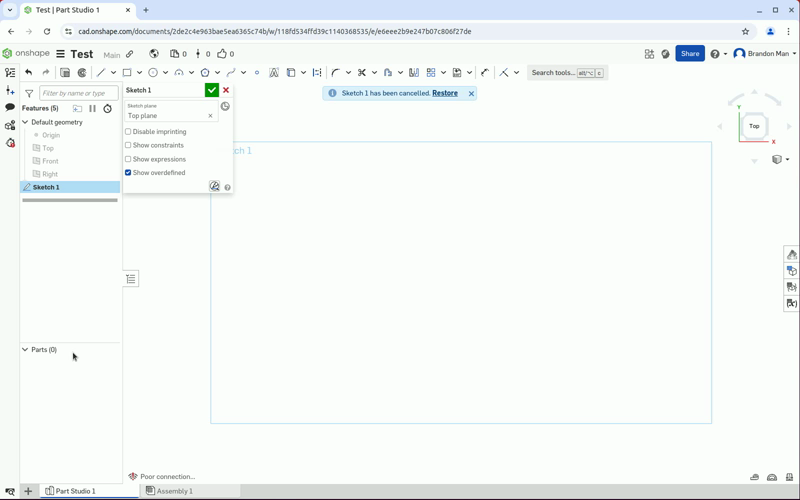
key(y)
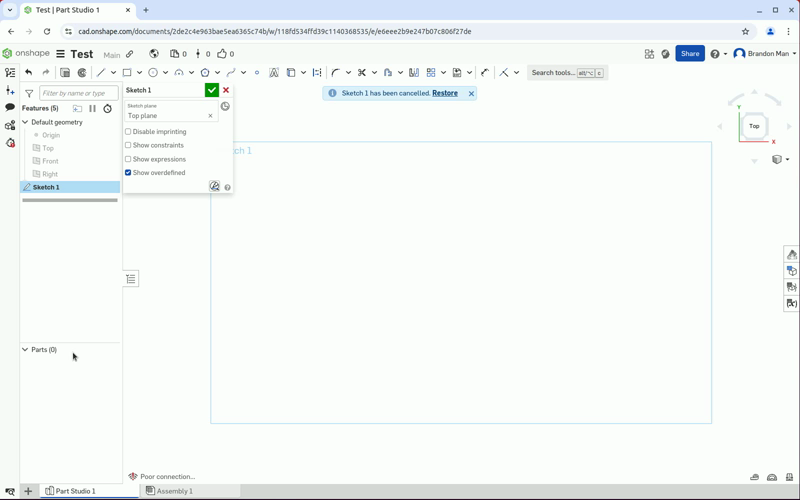
key(c)
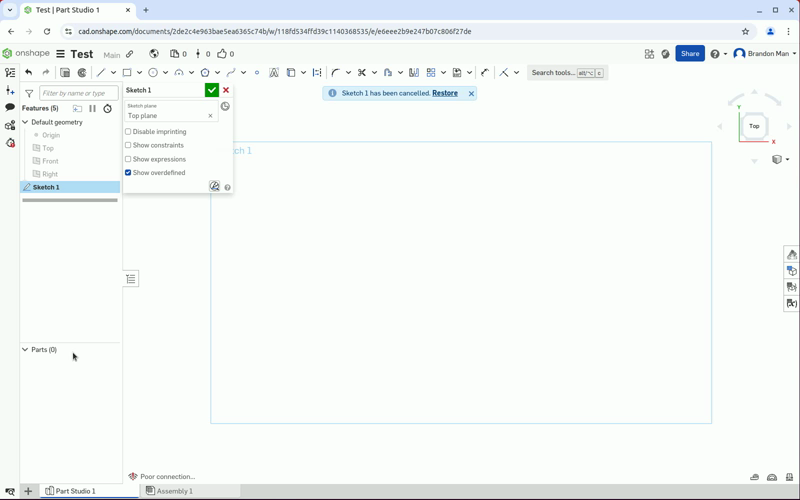
key_down(shift)
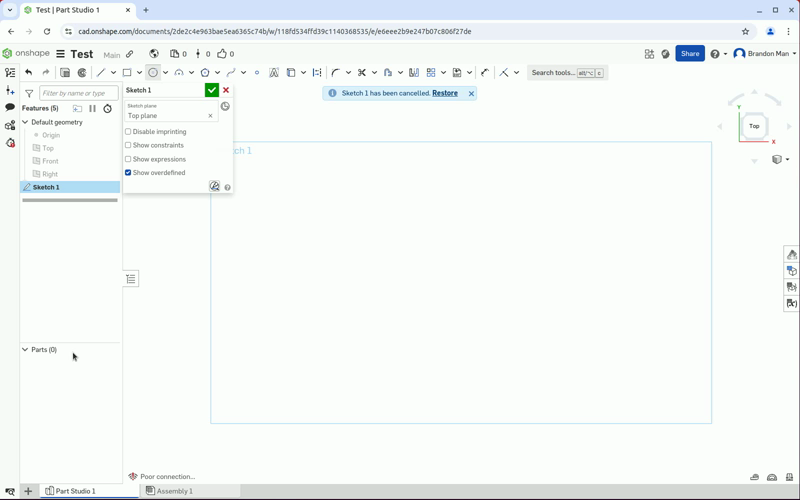
mouse_move(461, 282)
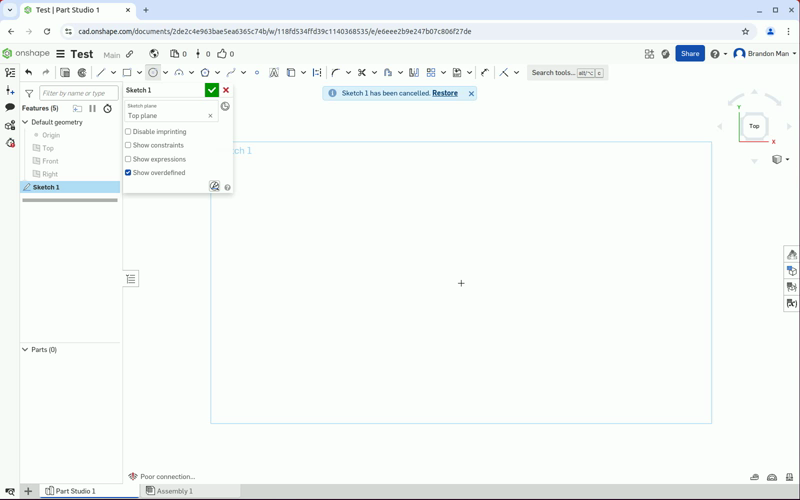
click(461, 282)
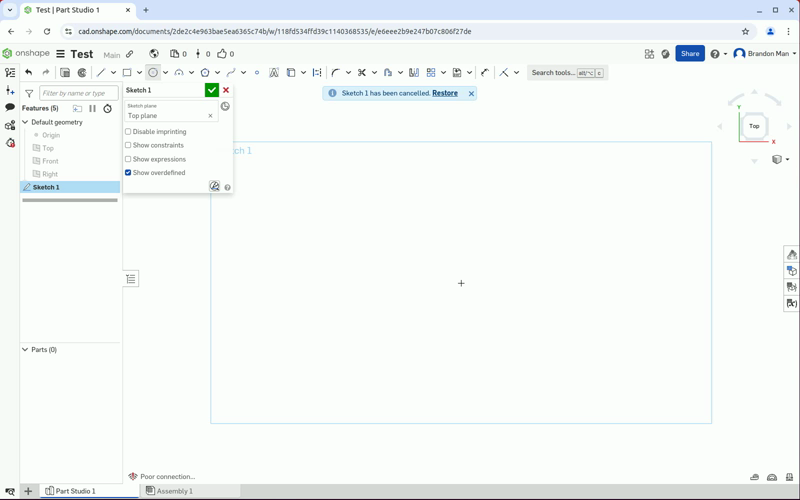
key_up(shift)
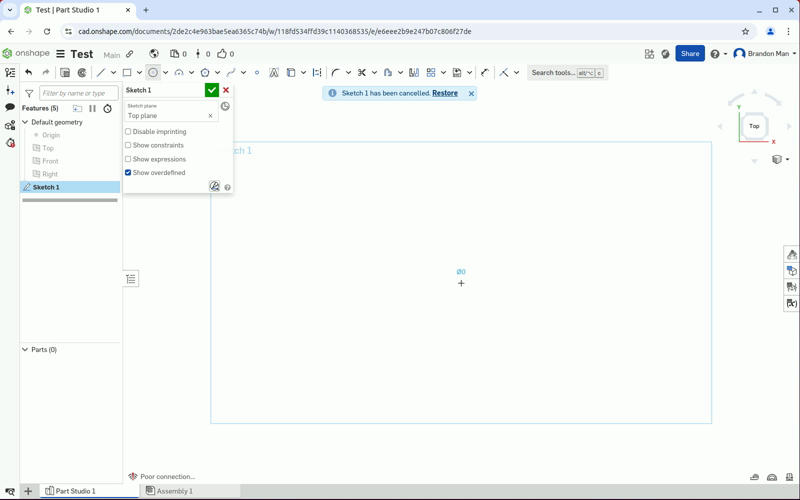
mouse_move(574, 282)
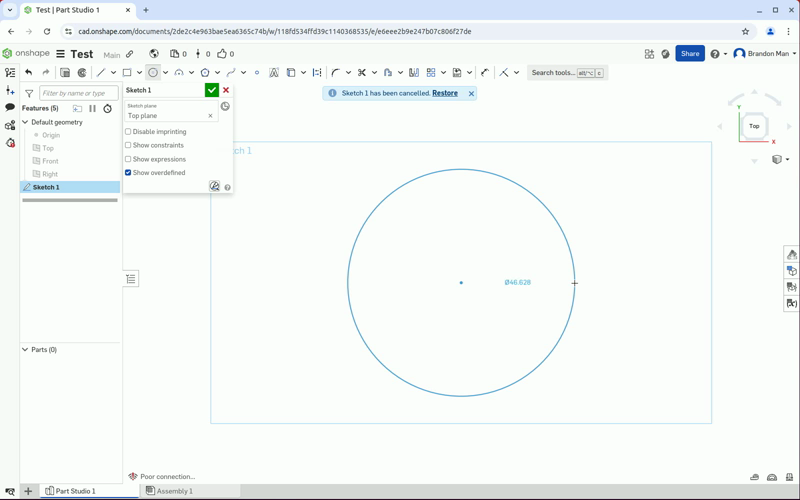
click(574, 282)
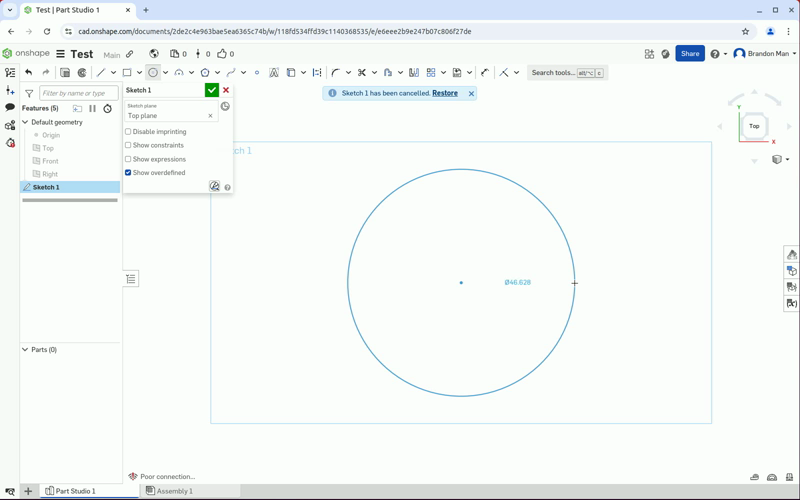
key(esc)
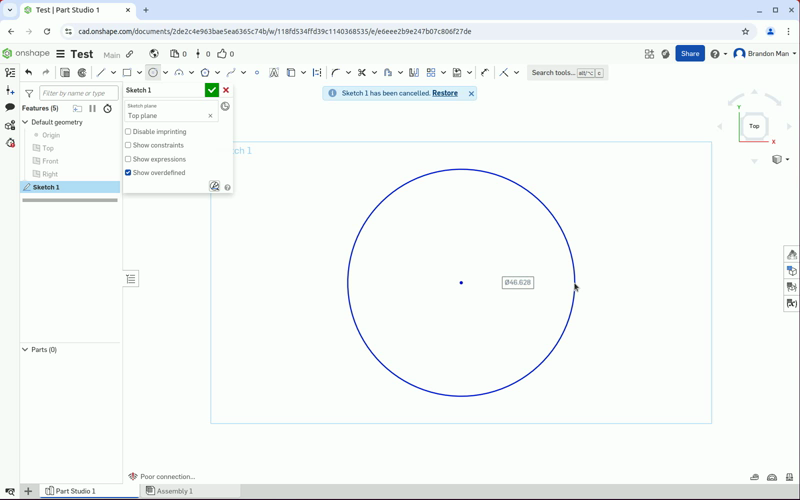
key(c)
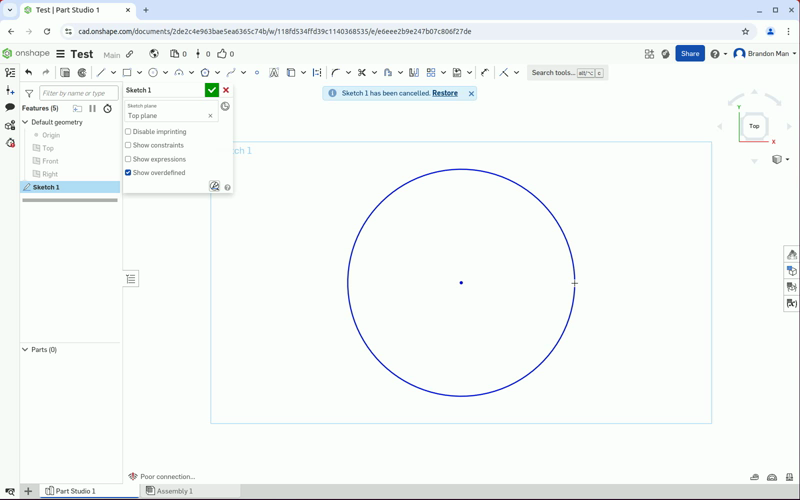
key_down(shift)
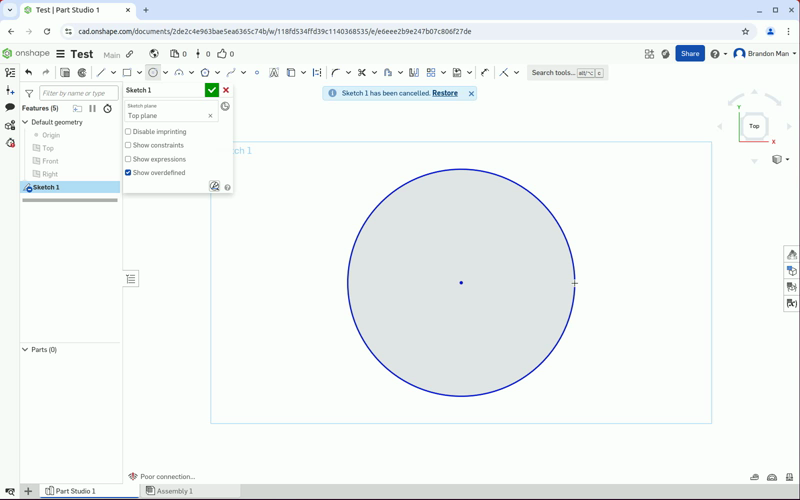
mouse_move(461, 282)
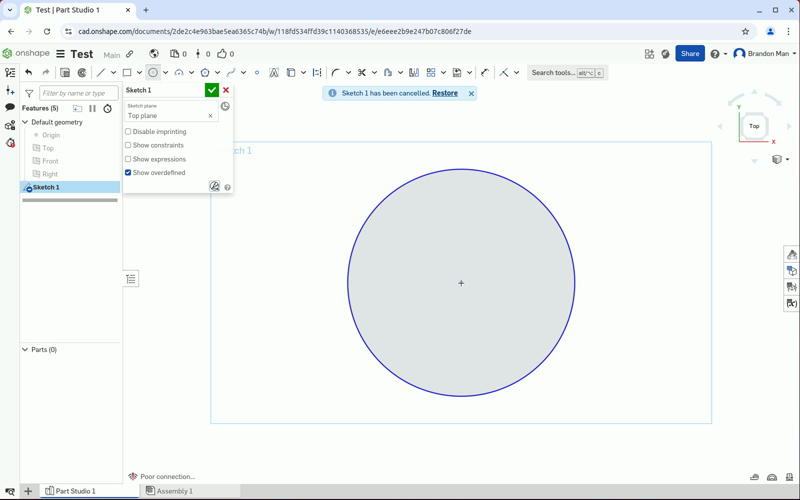
click(461, 282)
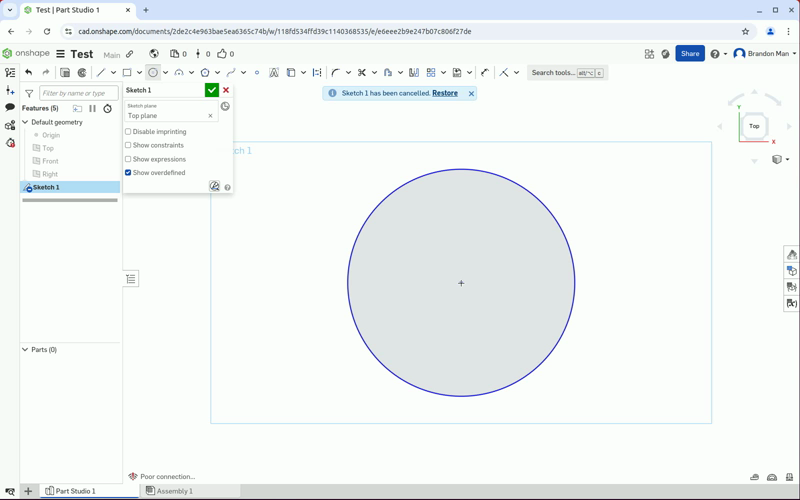
key_up(shift)
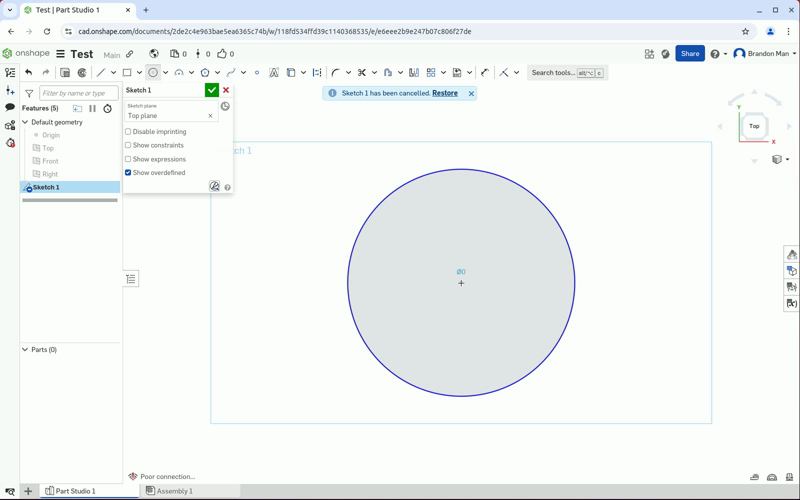
mouse_move(567, 282)
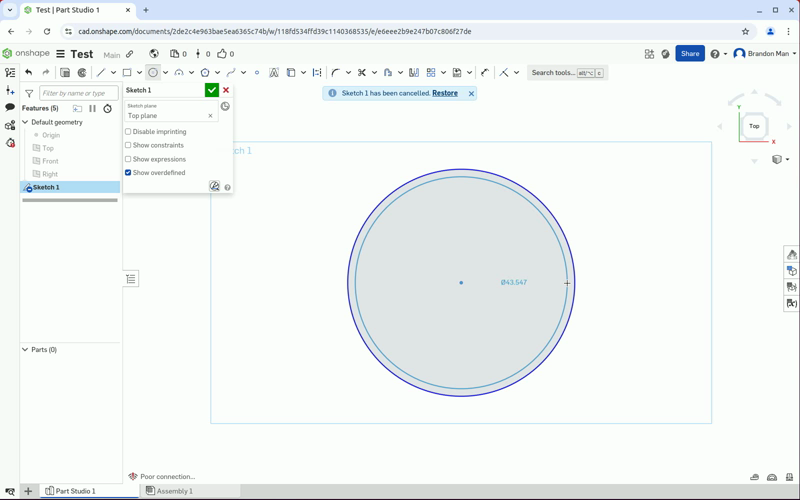
click(567, 282)
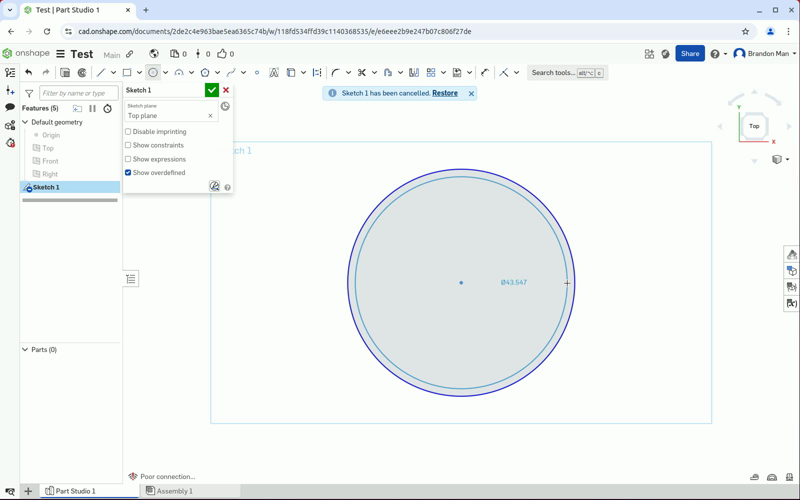
key(esc)
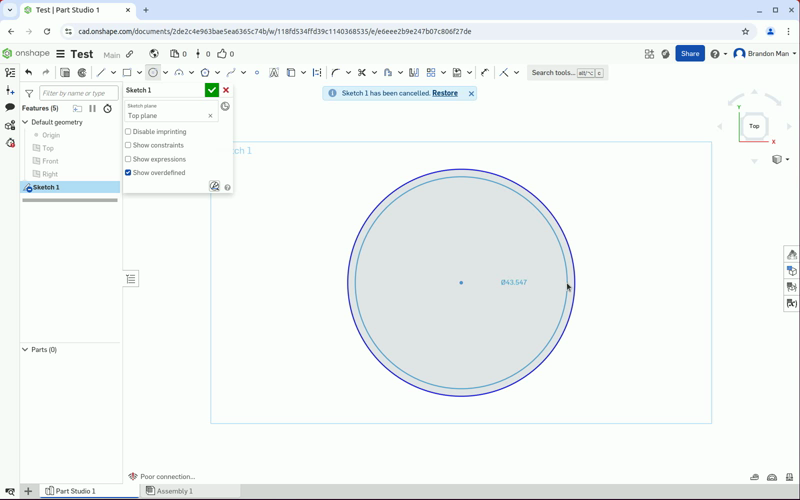
mouse_move(480, 390)
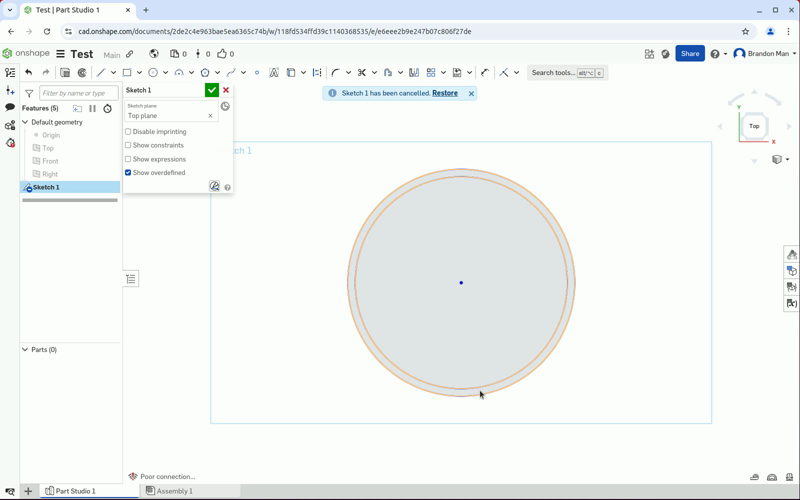
click(480, 390)
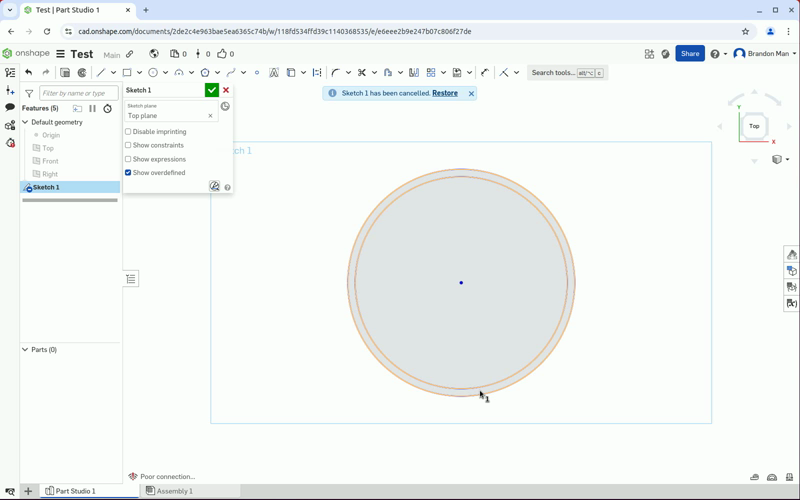
mouse_move(73, 352)
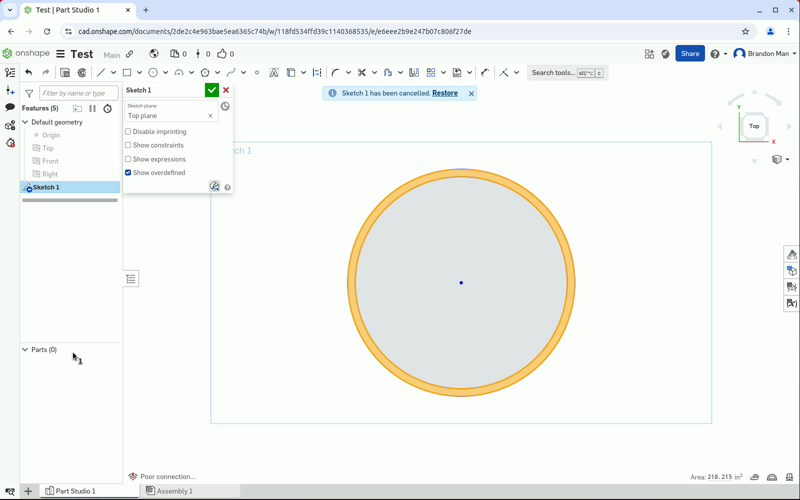
key(shift+y)
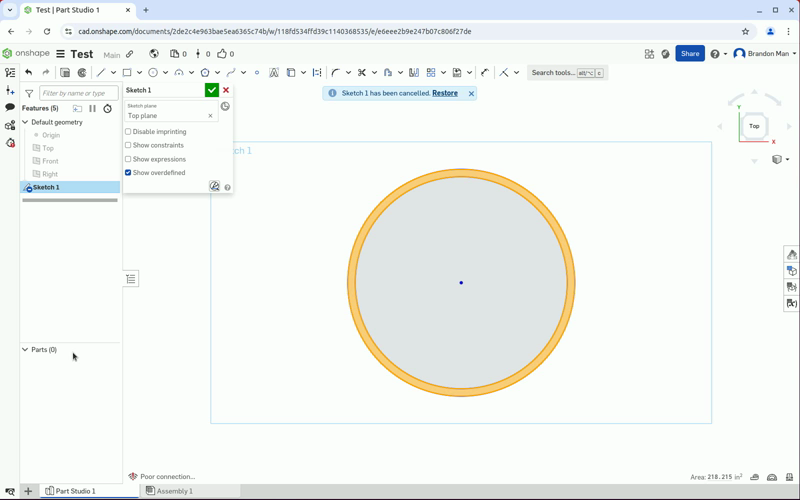
key(shift+e)
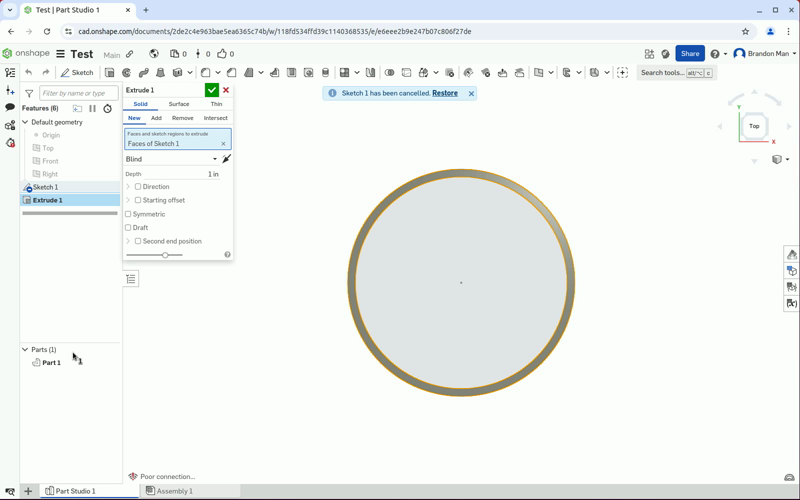
mouse_move(143, 106)
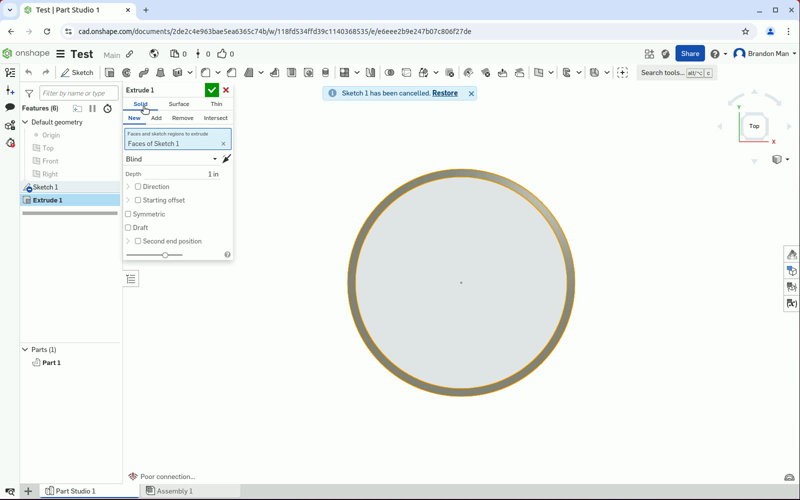
click(143, 106)
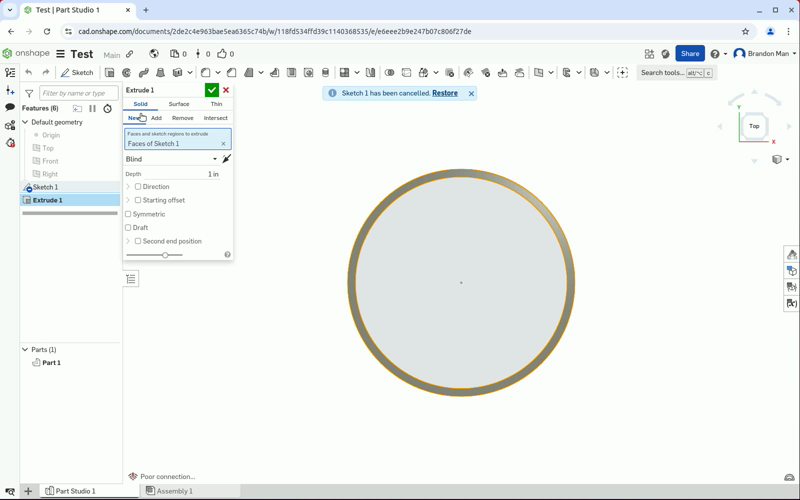
mouse_move(137, 120)
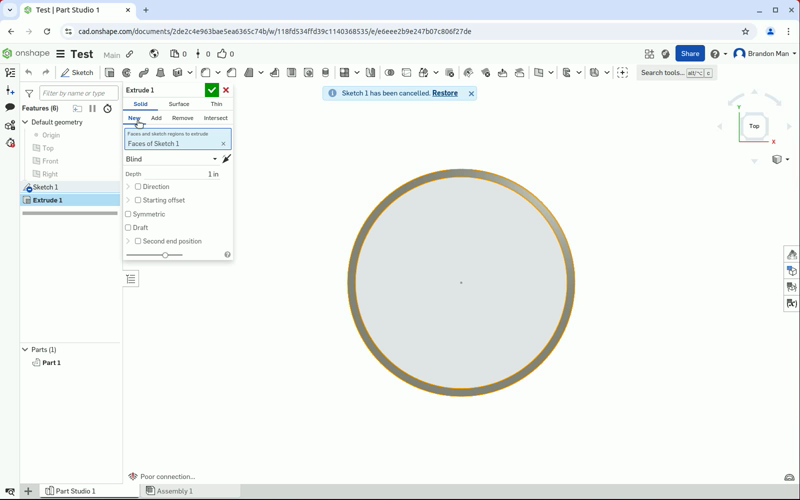
click(137, 120)
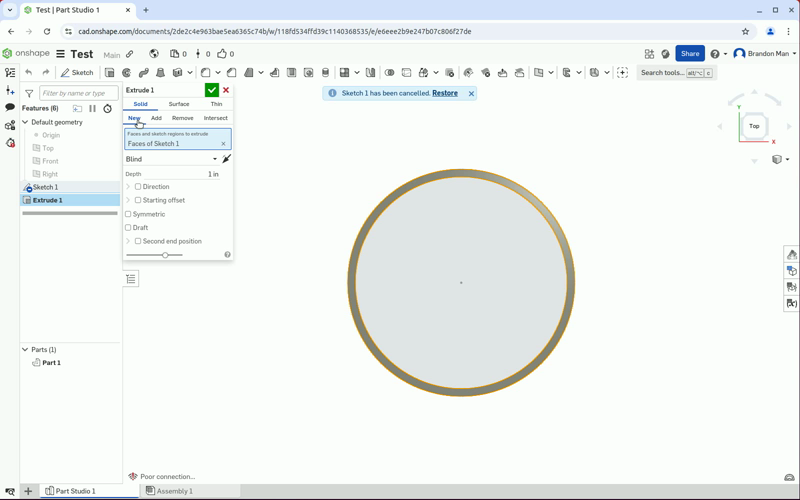
key(tab, 4)
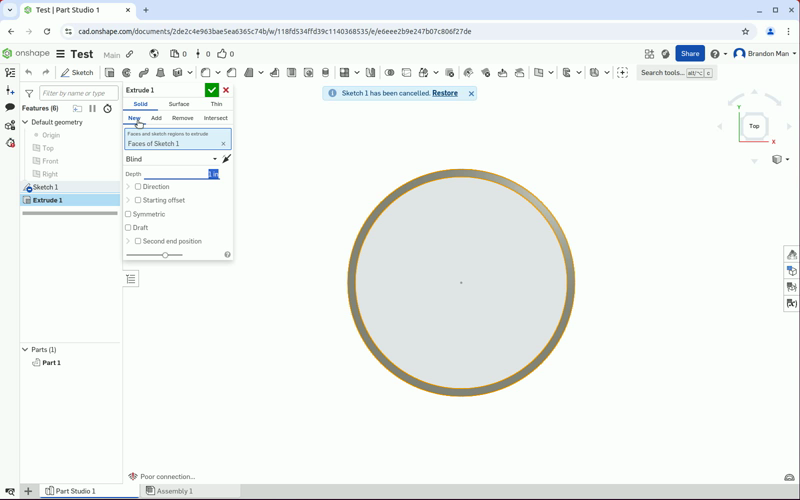
text(9.147)
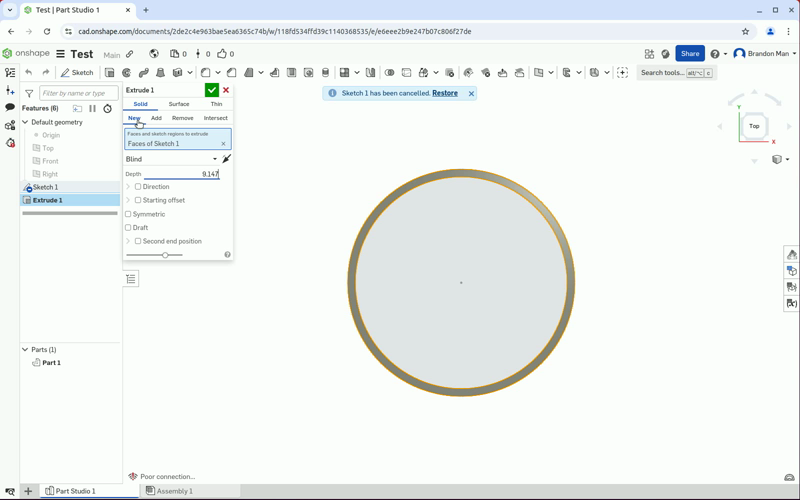
key(enter)
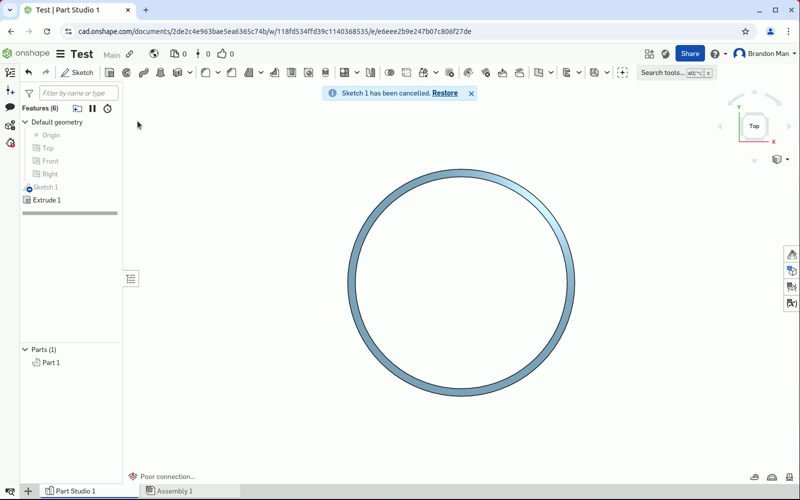
key(shift+h)
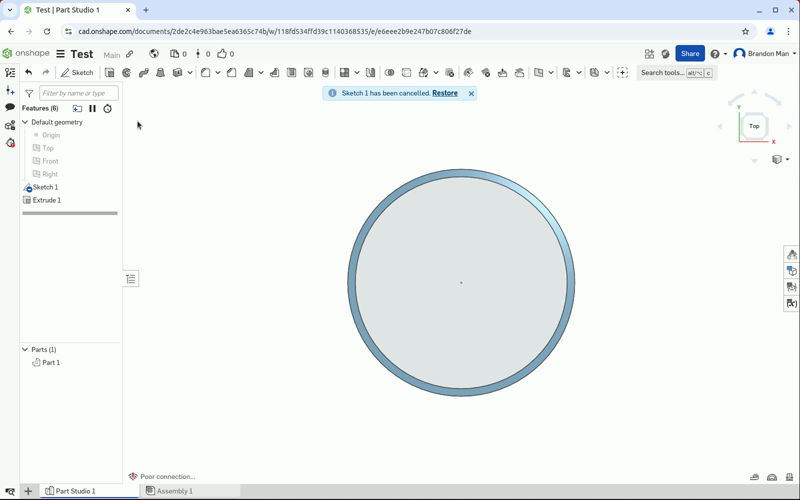
key(shift+h)
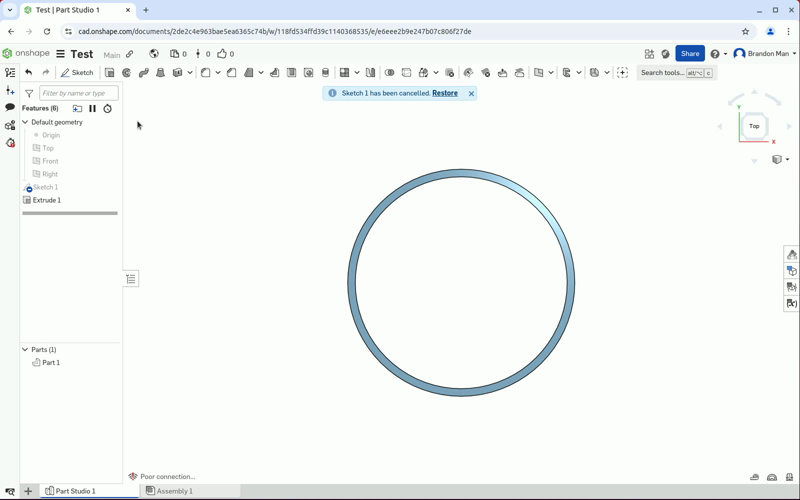
mouse_move(73, 189)
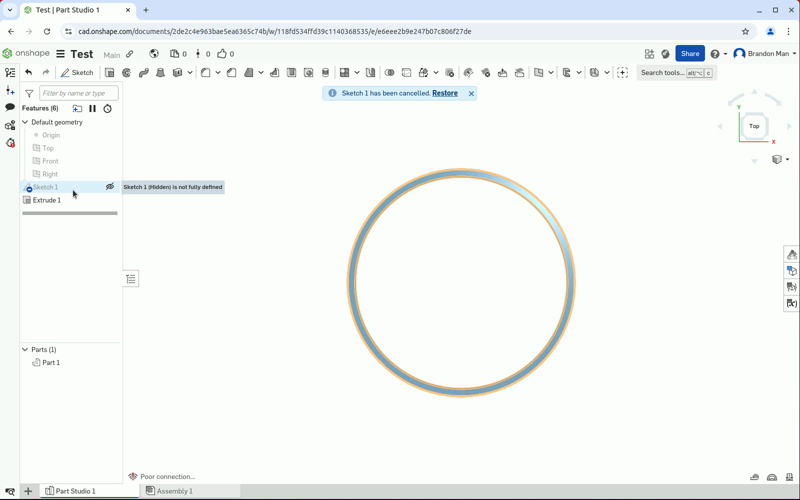
click(73, 189)
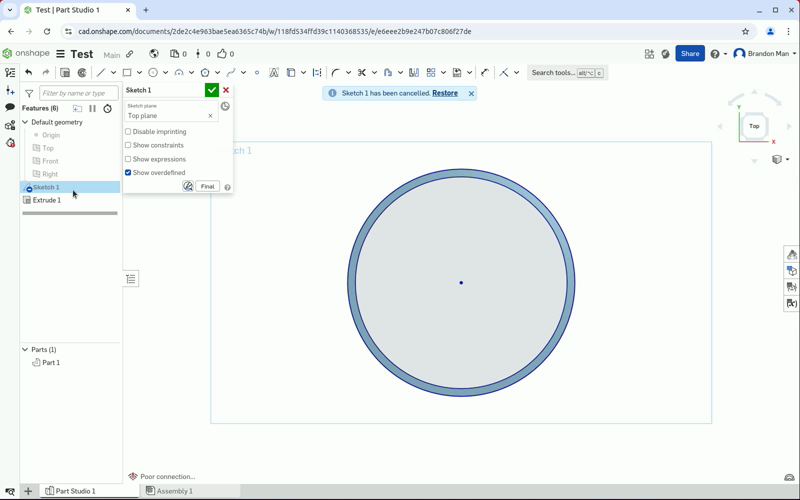
mouse_move(229, 92)
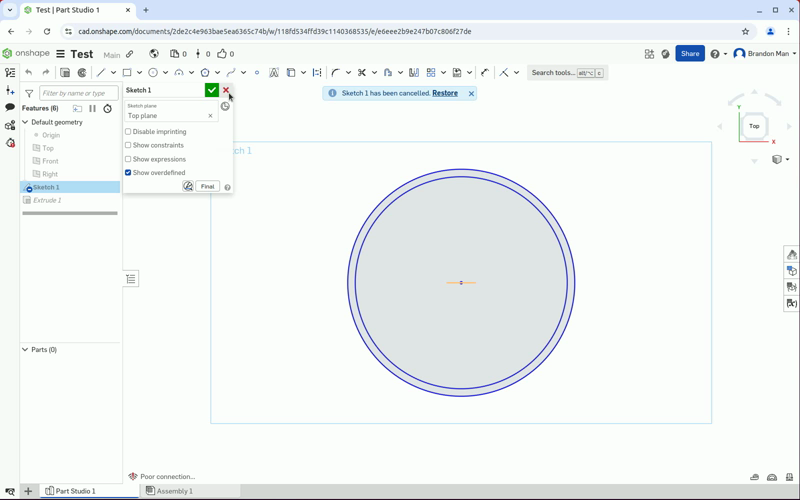
click(229, 92)
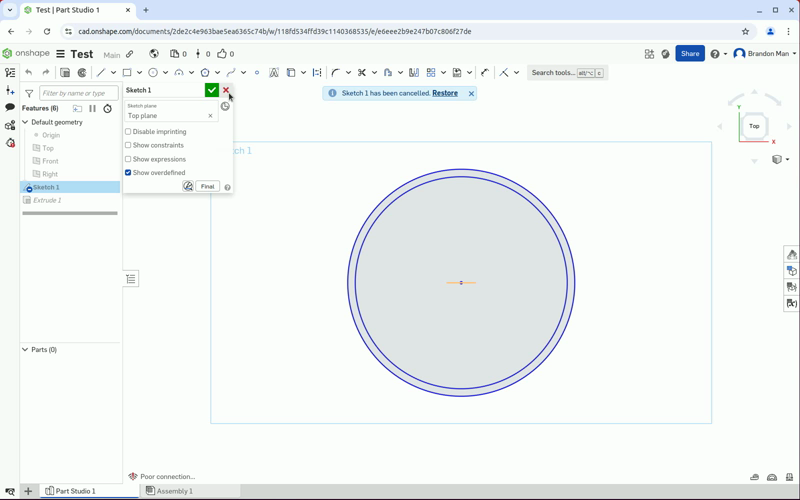
key(shift+s)
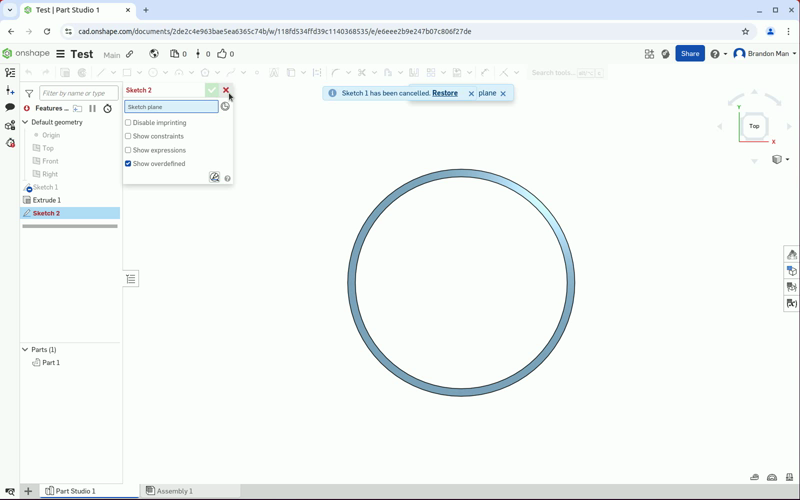
mouse_move(73, 150)
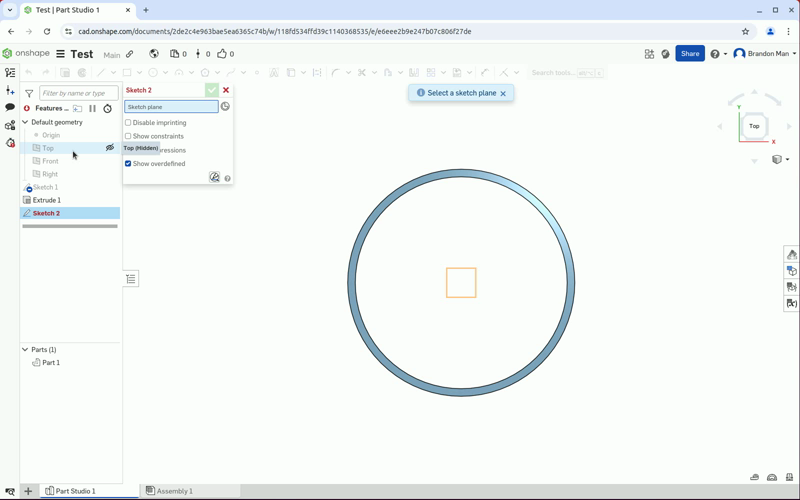
click(73, 150)
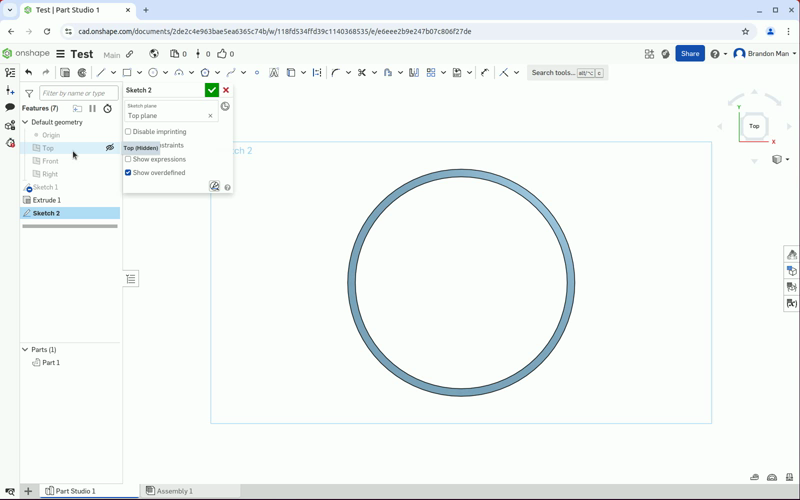
mouse_move(73, 352)
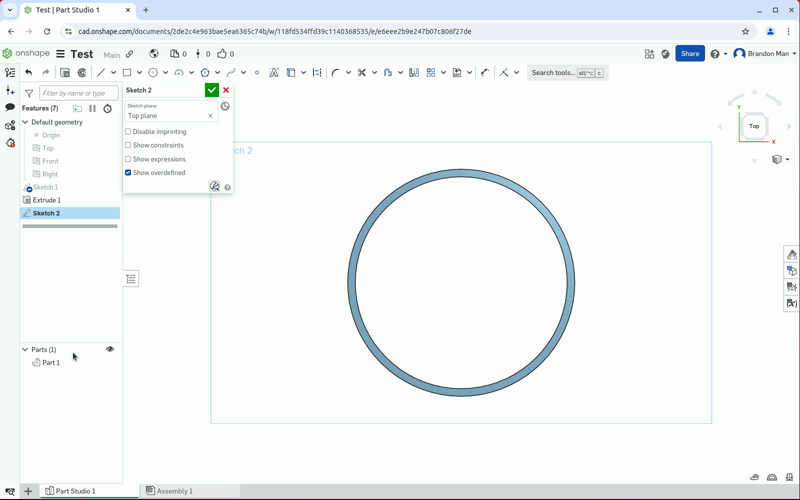
key(y)
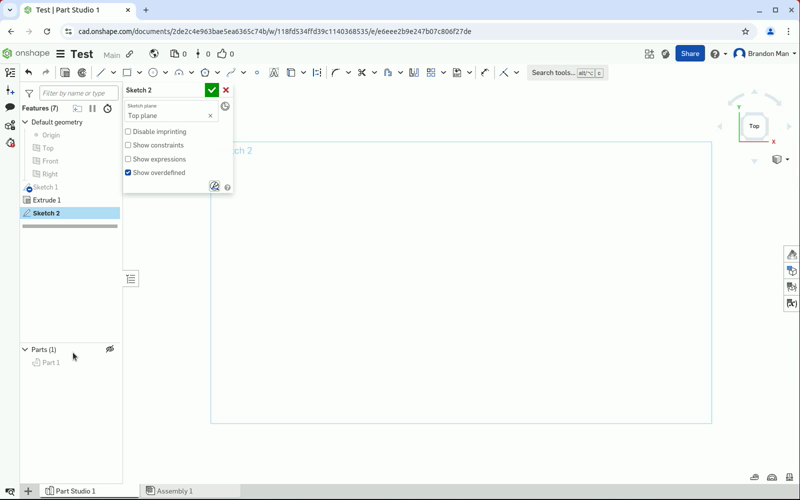
key(c)
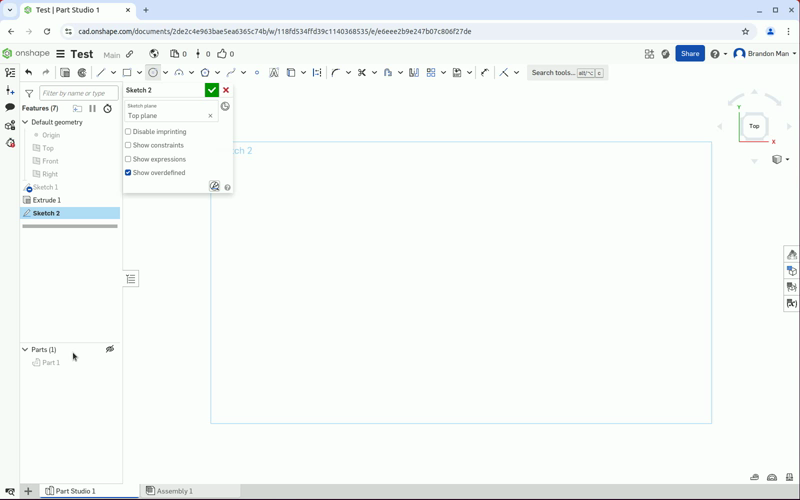
key_down(shift)
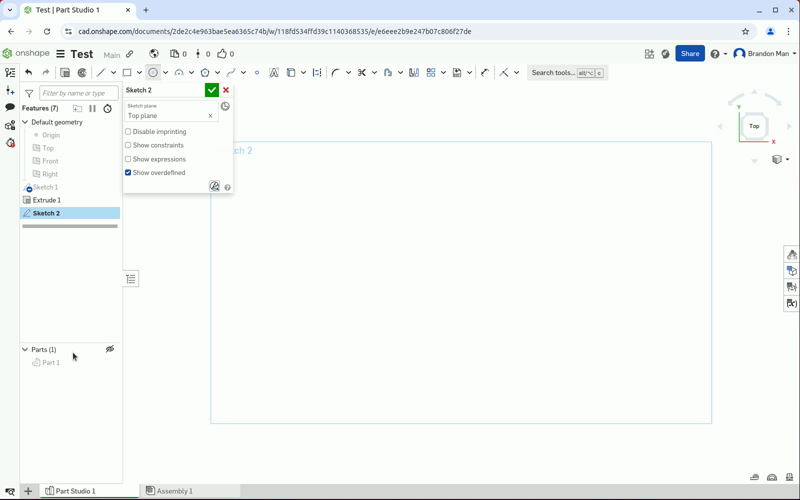
mouse_move(461, 282)
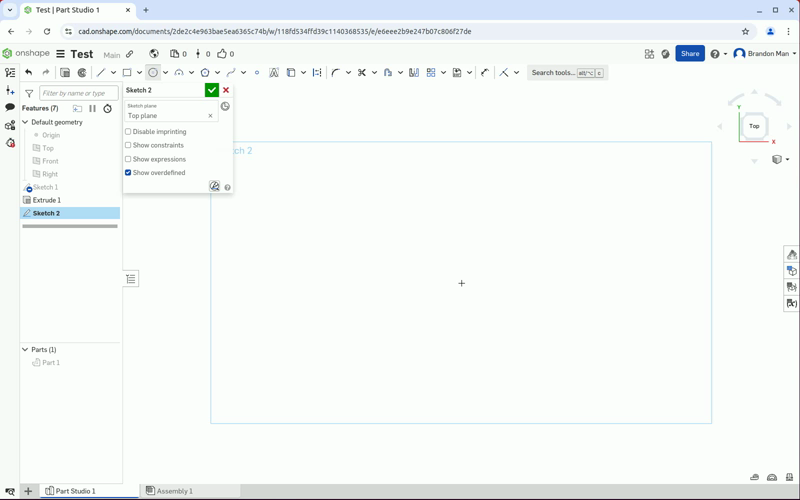
click(461, 282)
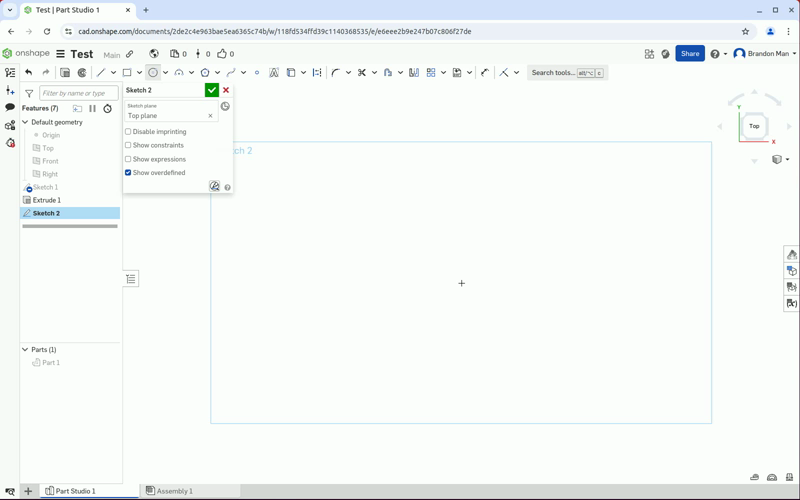
key_up(shift)
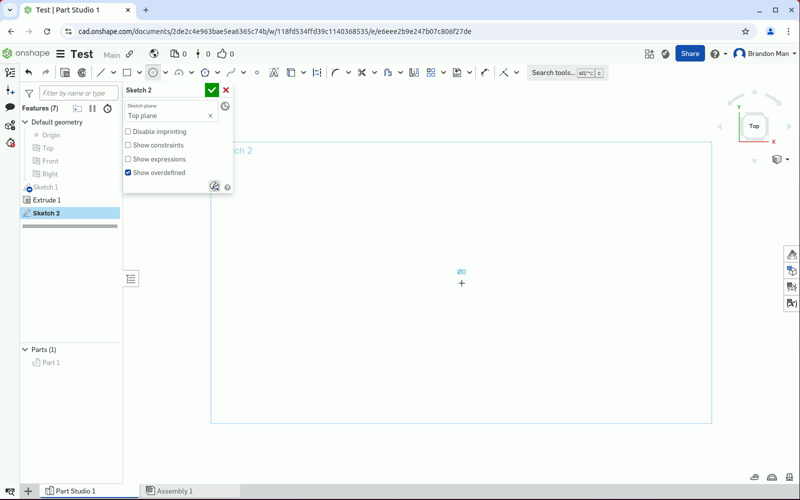
mouse_move(568, 282)
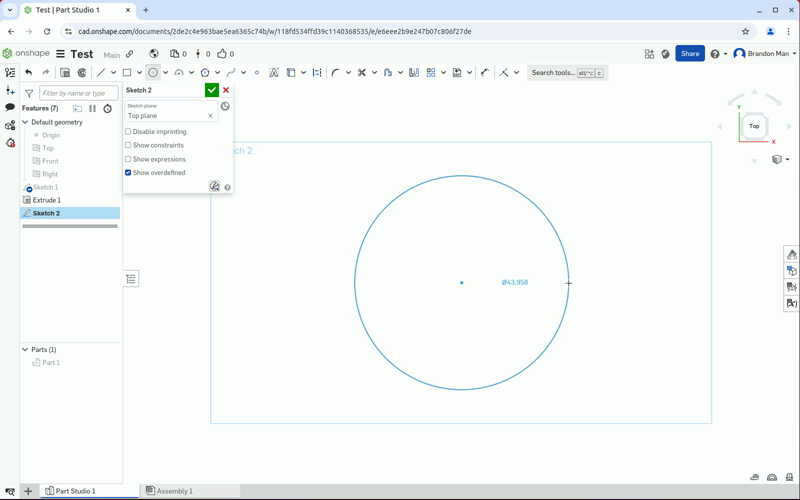
click(568, 282)
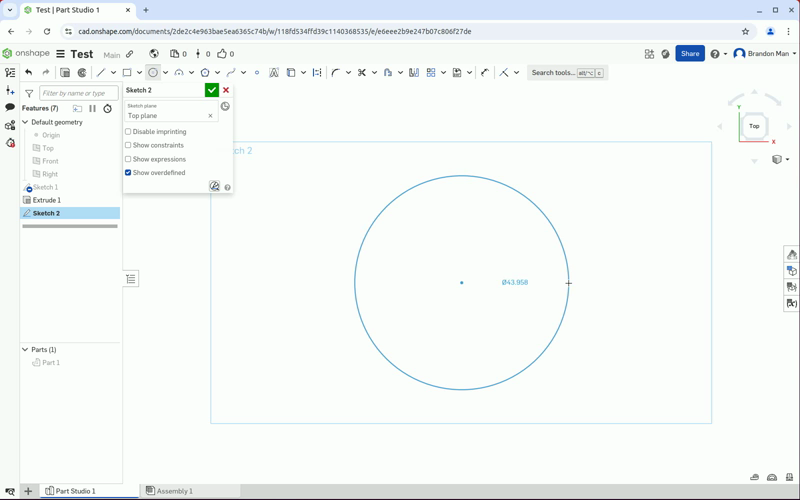
key(esc)
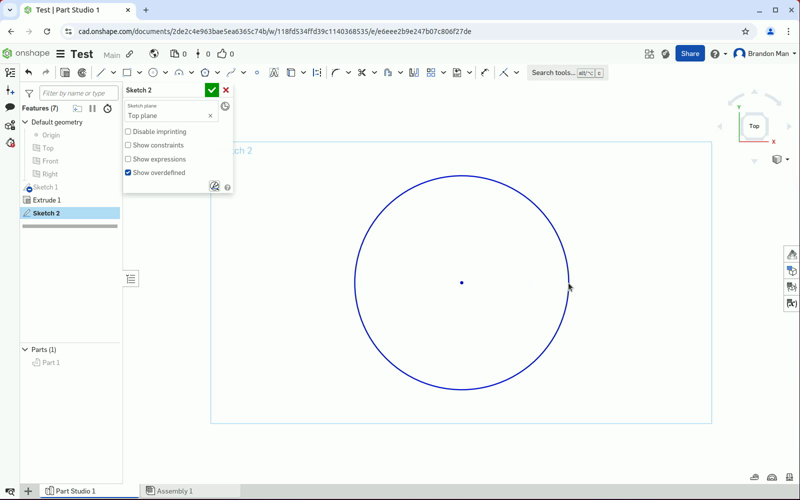
mouse_move(451, 341)
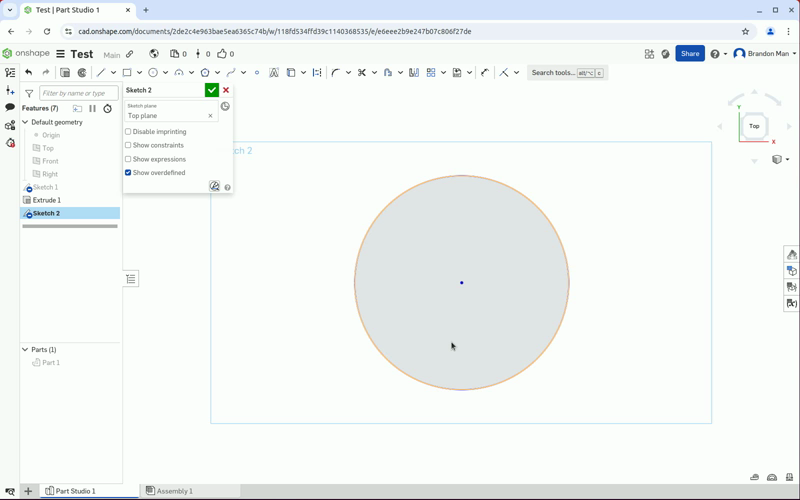
click(451, 341)
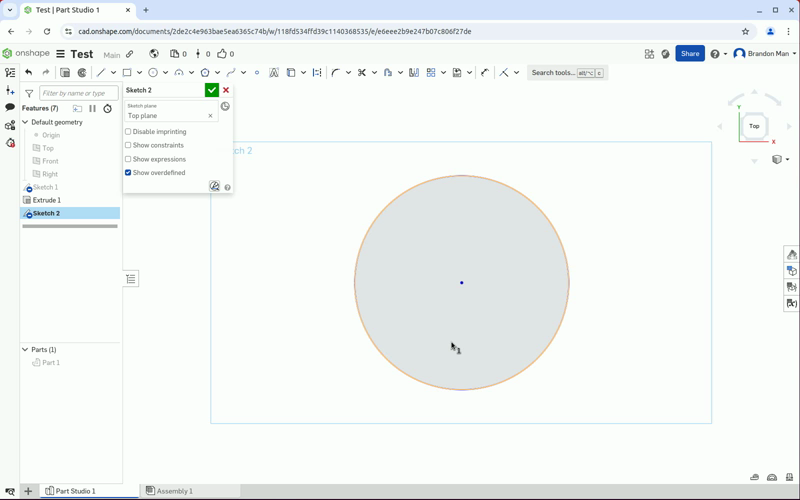
mouse_move(73, 352)
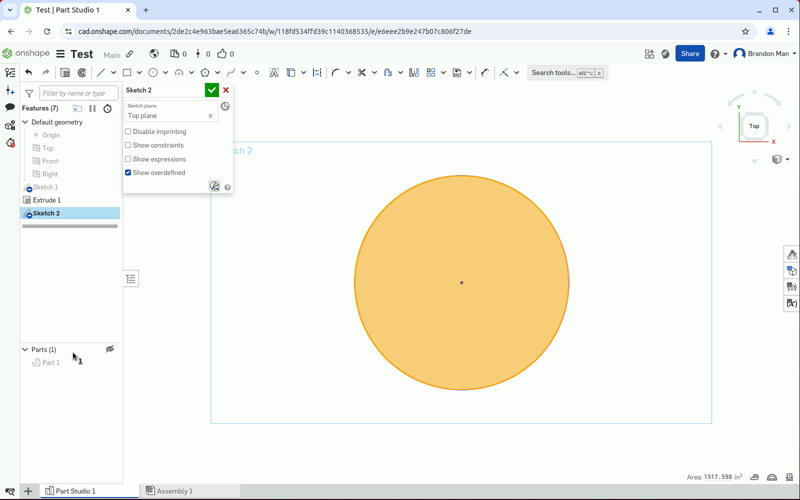
key(shift+y)
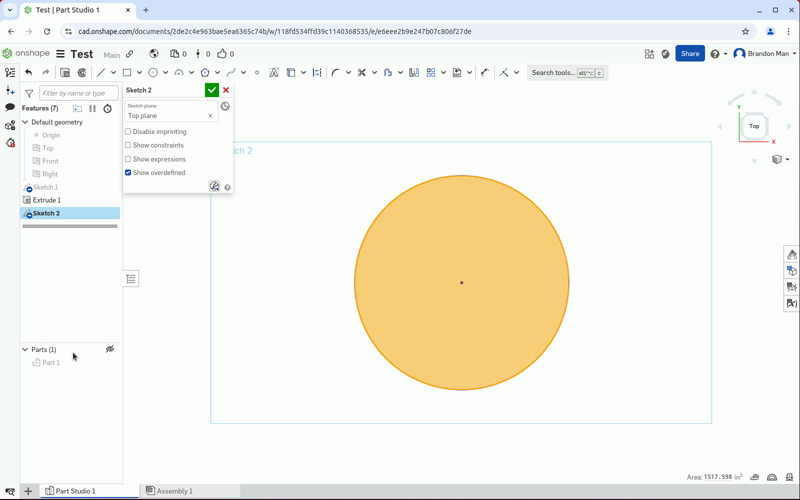
key(shift+e)
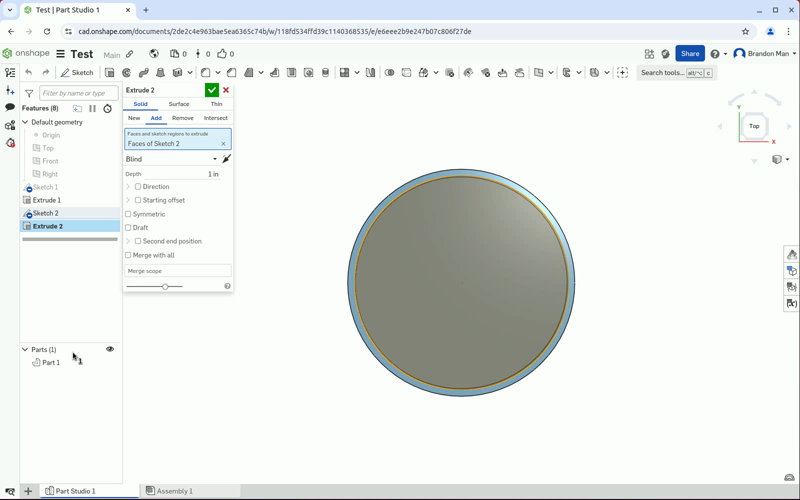
mouse_move(143, 106)
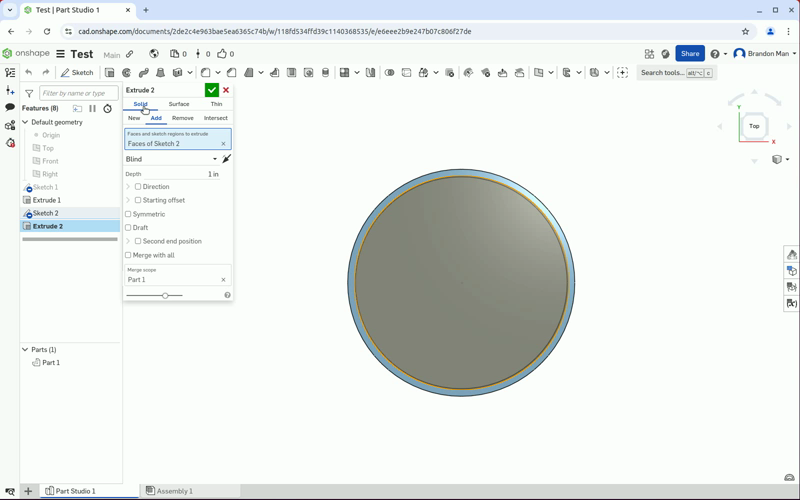
click(143, 106)
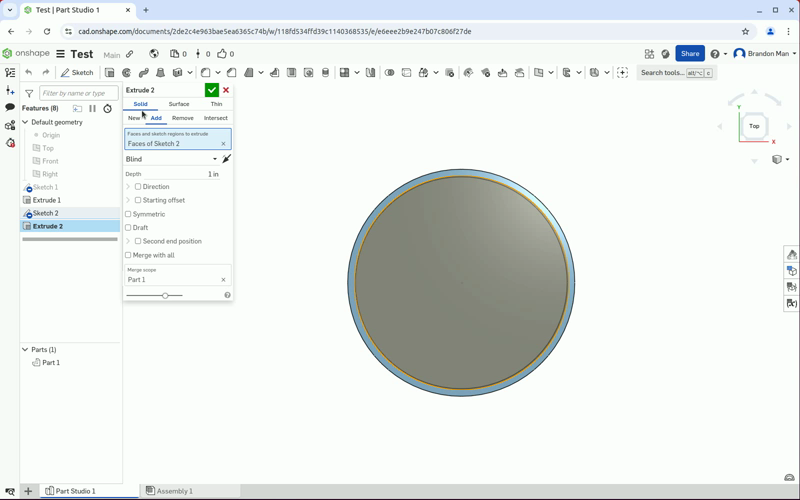
mouse_move(137, 120)
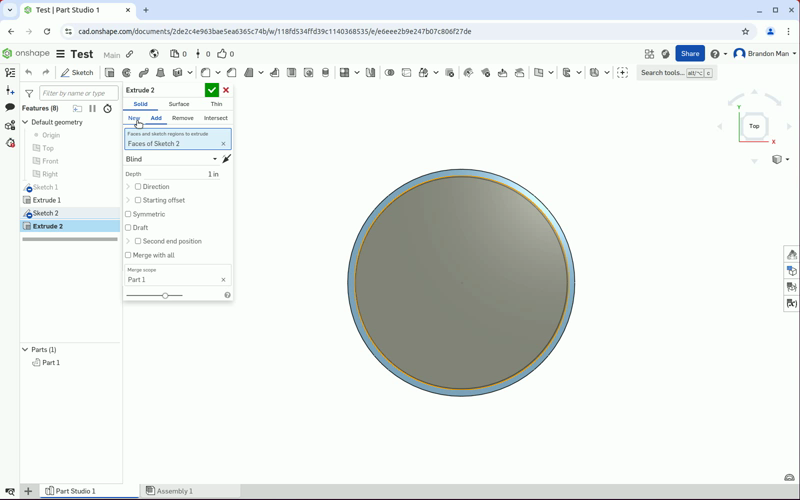
click(137, 120)
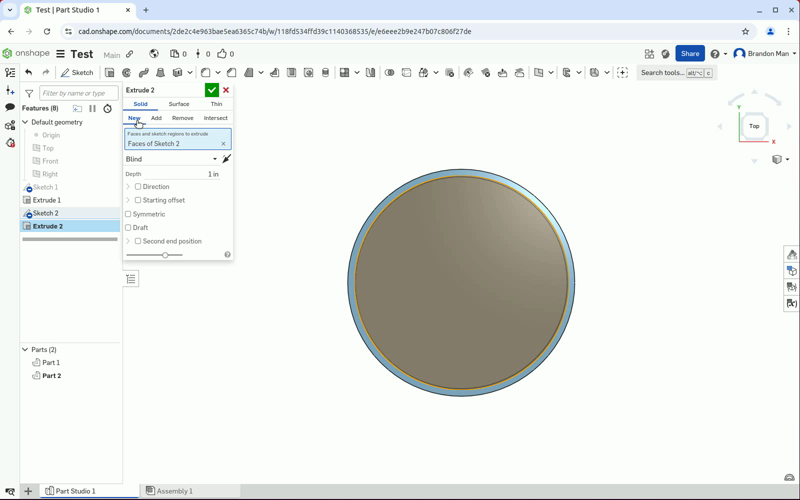
key(tab, 4)
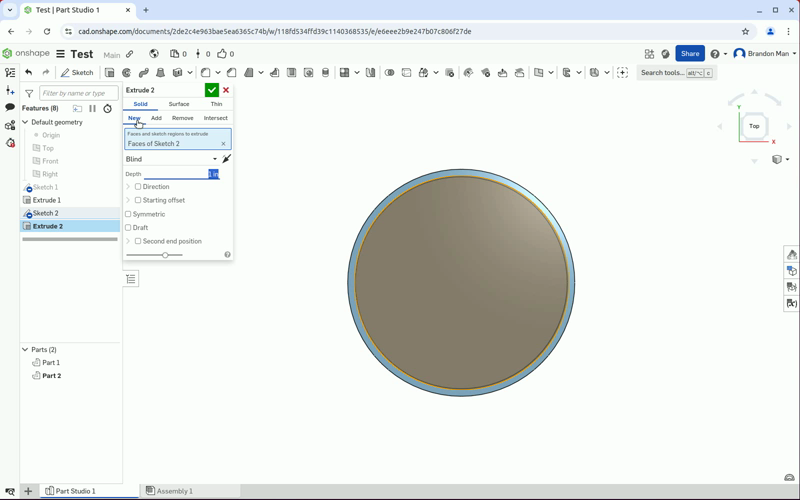
text(1.926)
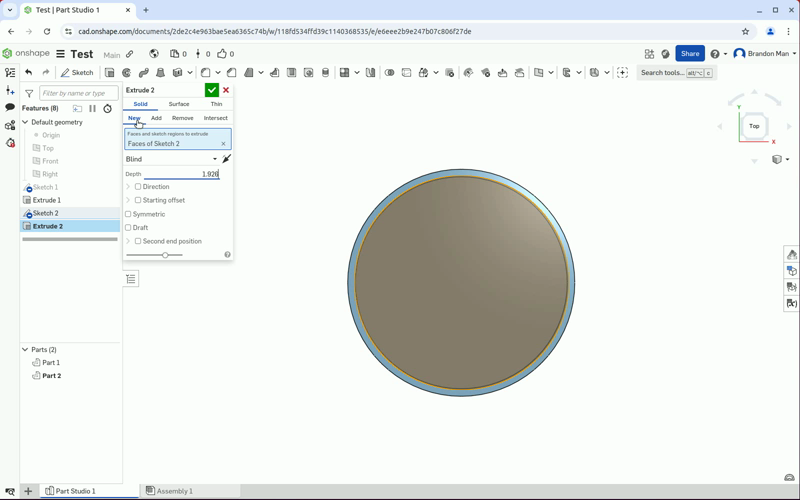
key(enter)
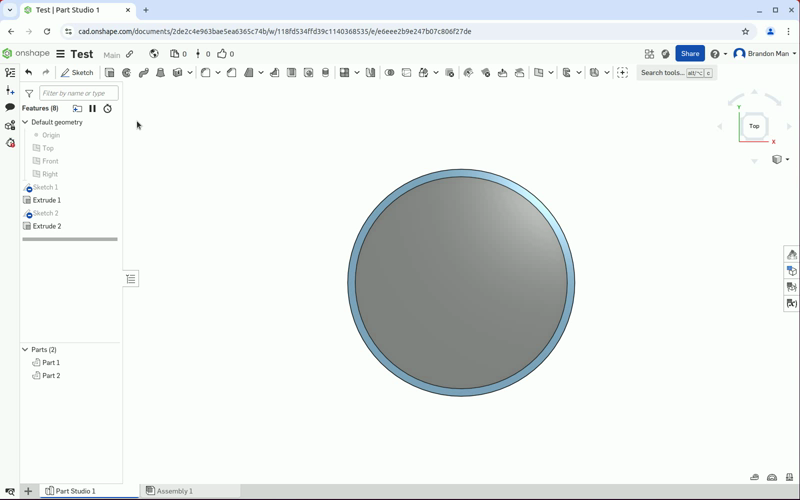
key(shift+h)
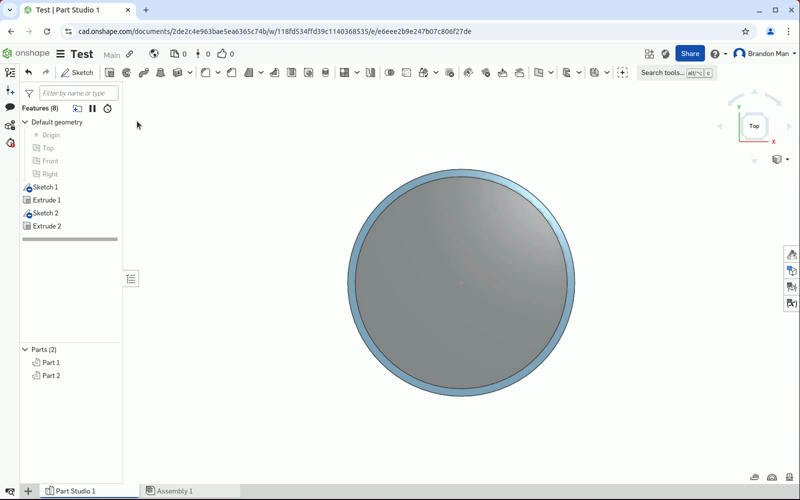
key(shift+h)
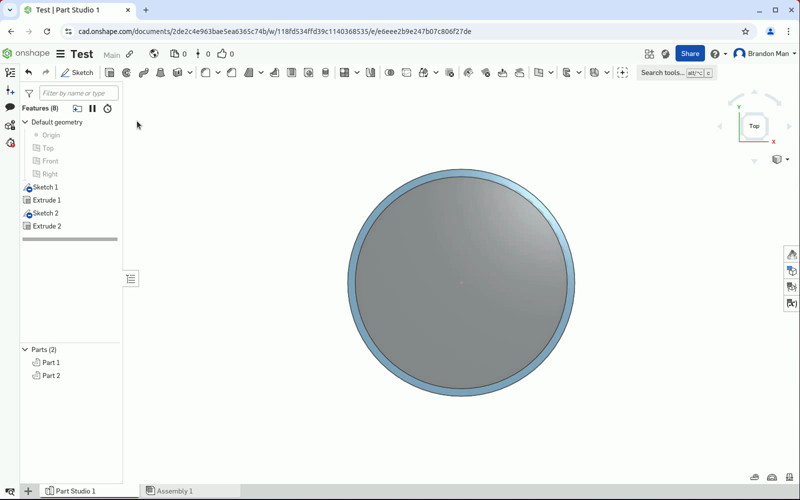
key(shift+7)
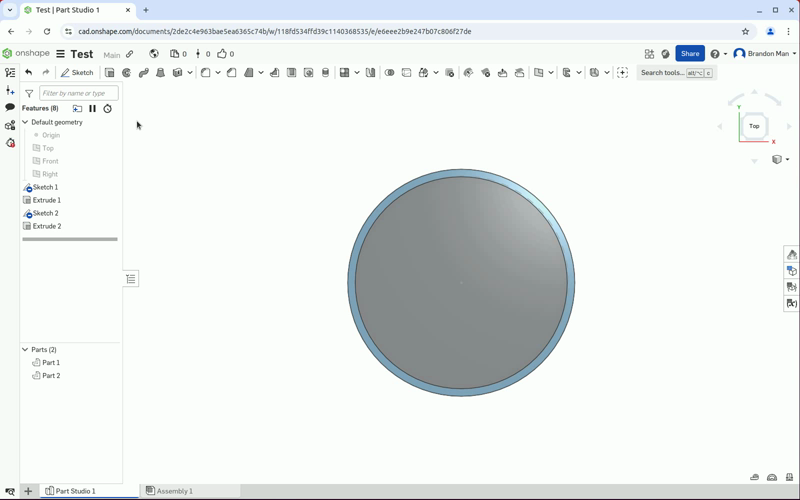
key(up, 3)
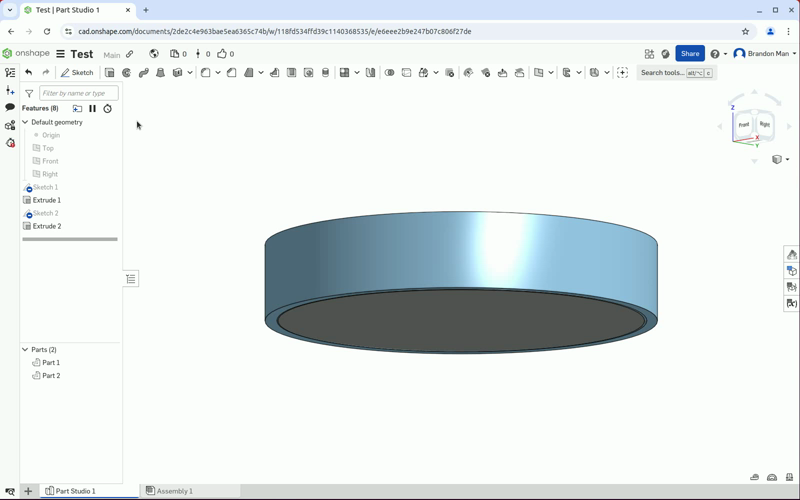
key(left, 3)
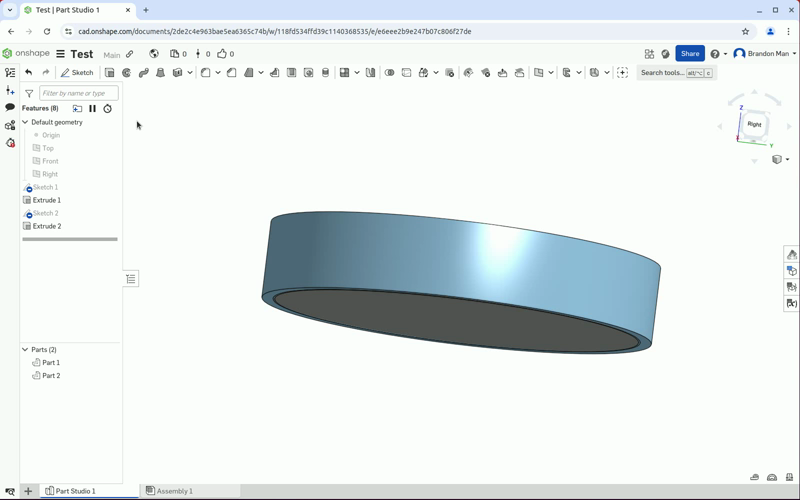
key(right, 3)
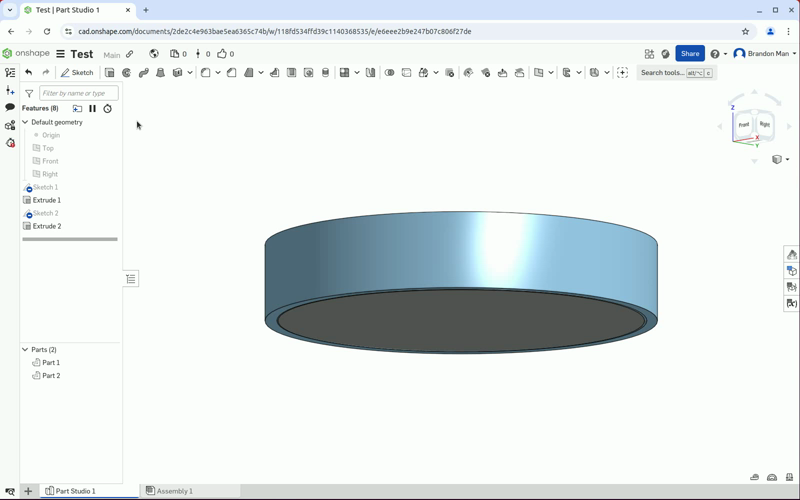
key(down, 3)
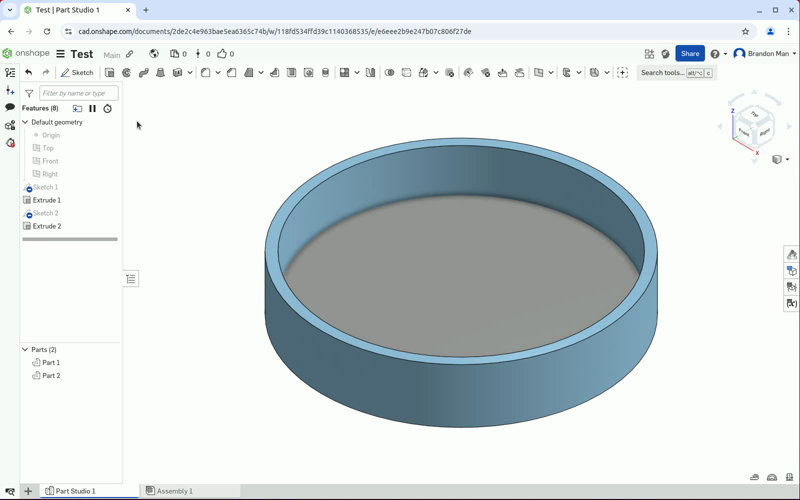
mouse_move(73, 189)
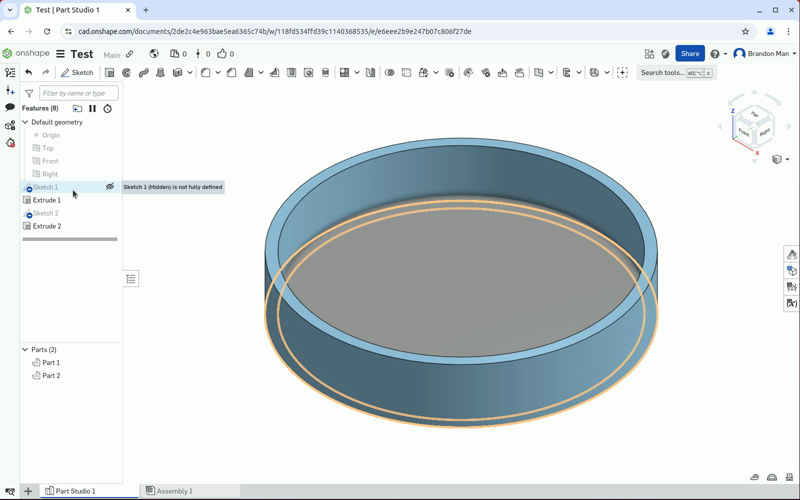
click(73, 189)